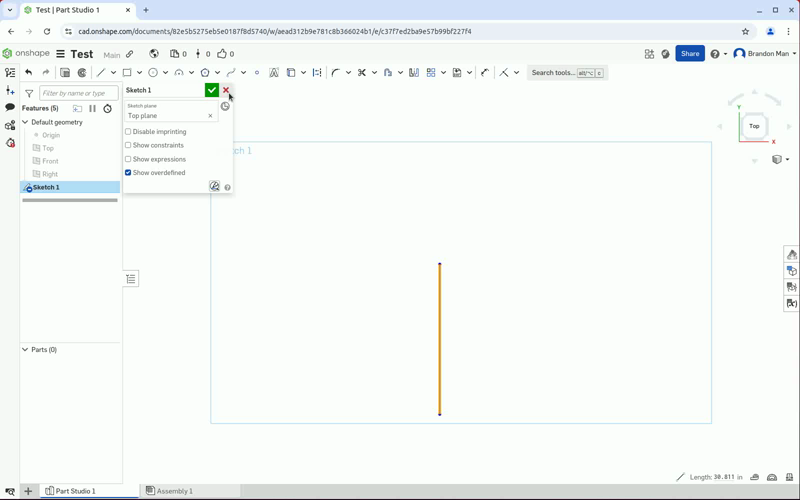
key(shift+h)
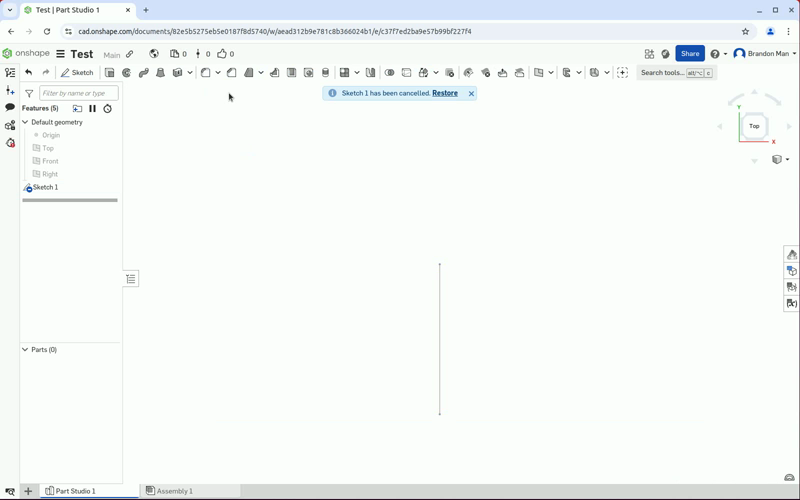
key(shift+s)
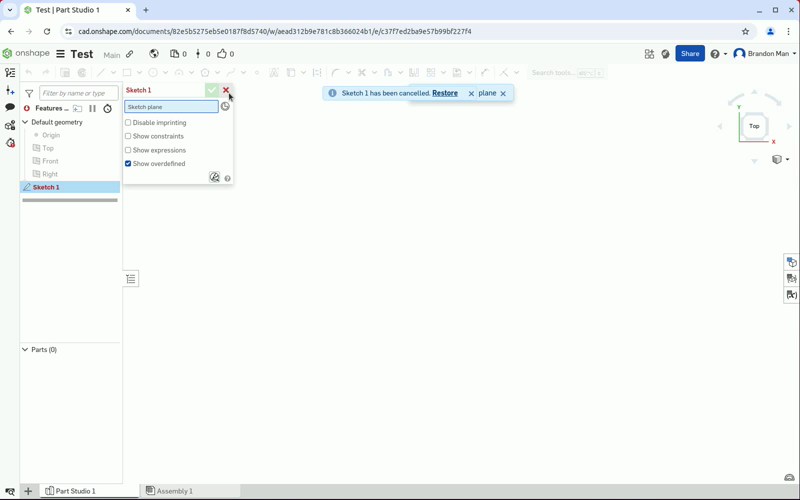
mouse_move(73, 150)
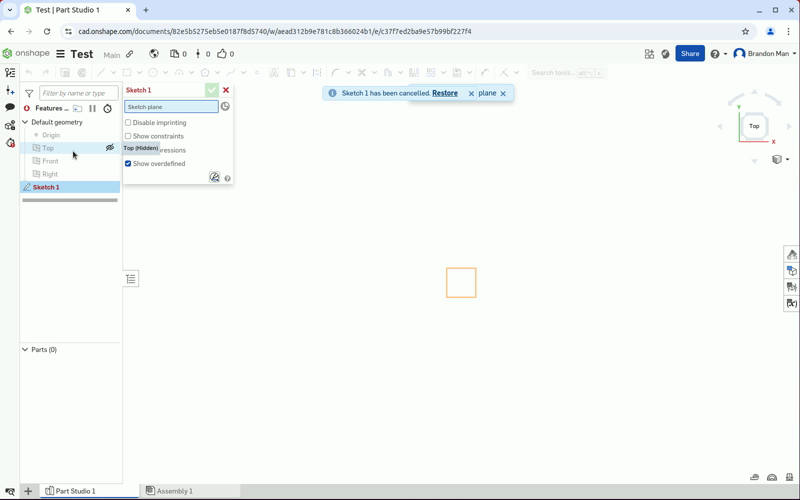
click(73, 150)
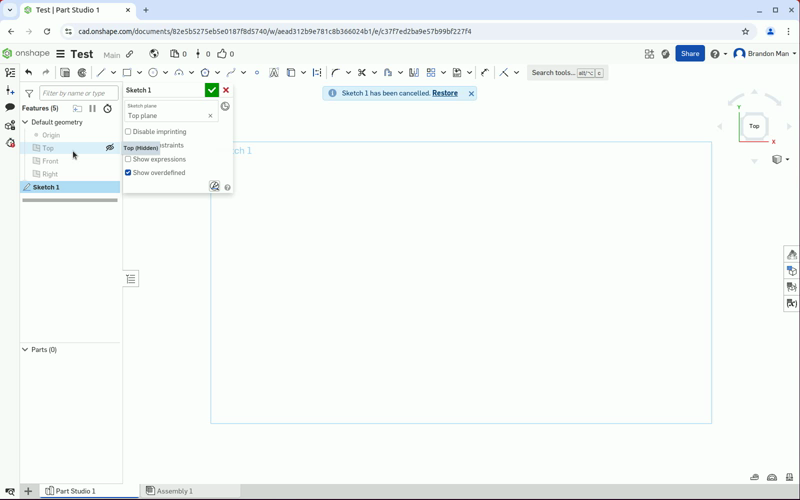
mouse_move(73, 352)
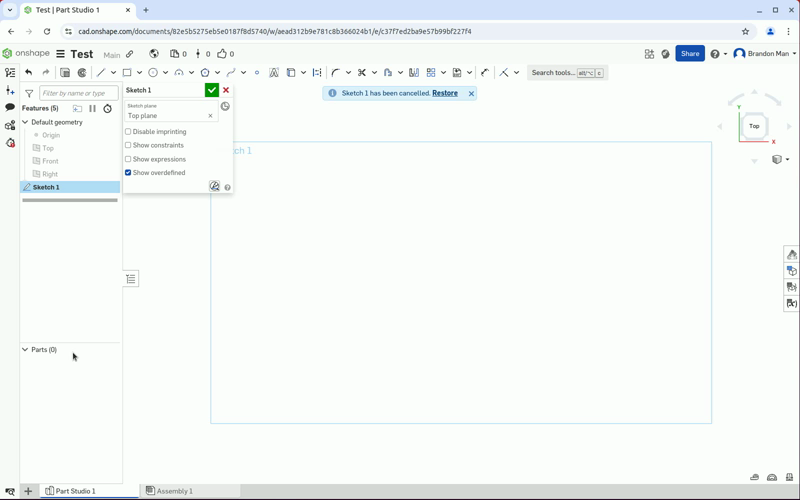
key(y)
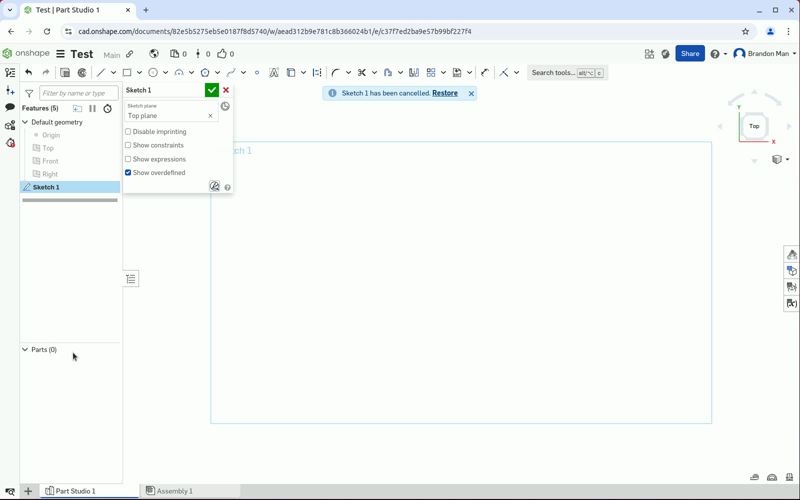
key(c)
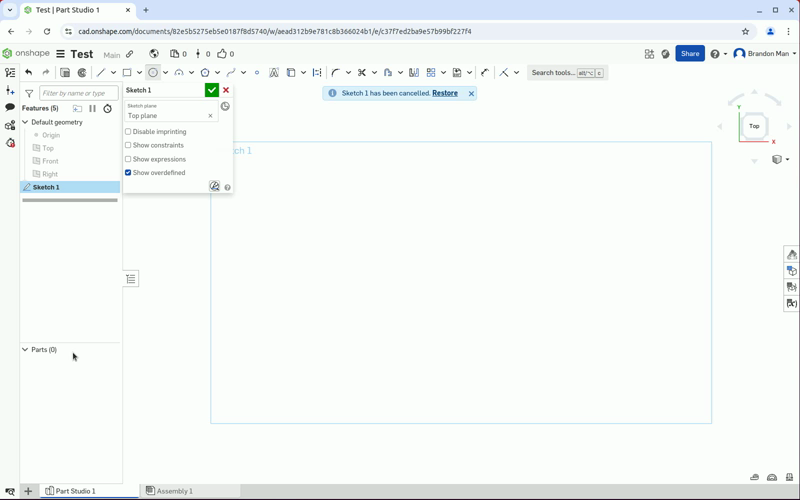
key_down(shift)
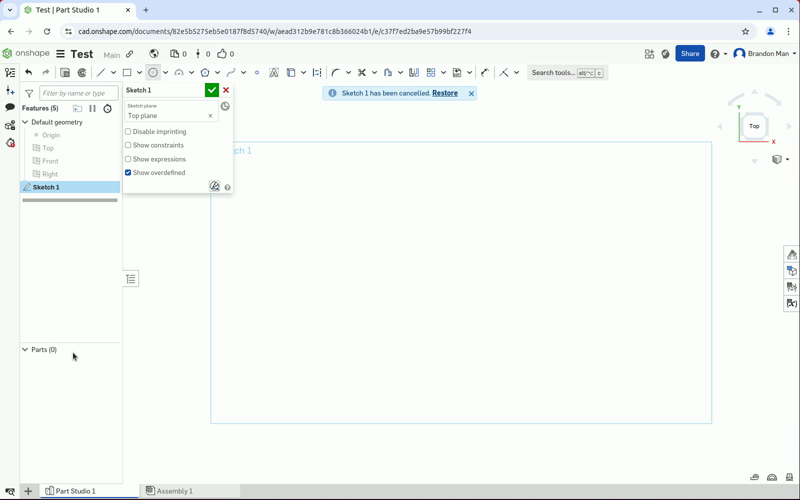
mouse_move(461, 282)
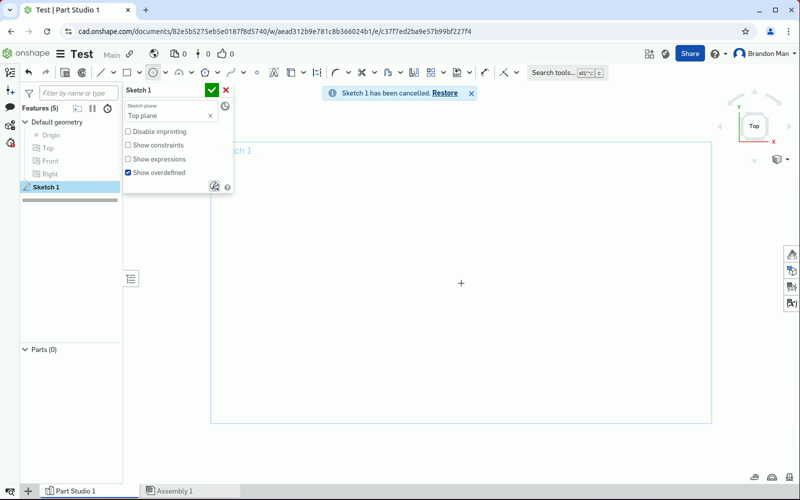
click(461, 282)
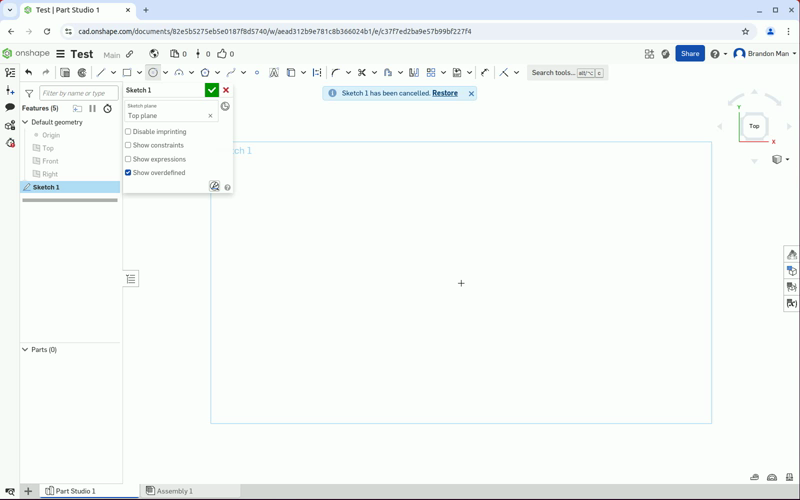
key_up(shift)
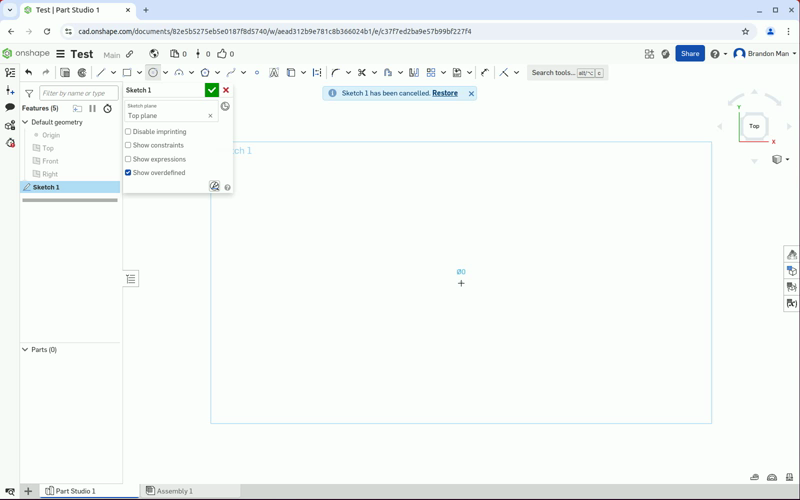
mouse_move(560, 282)
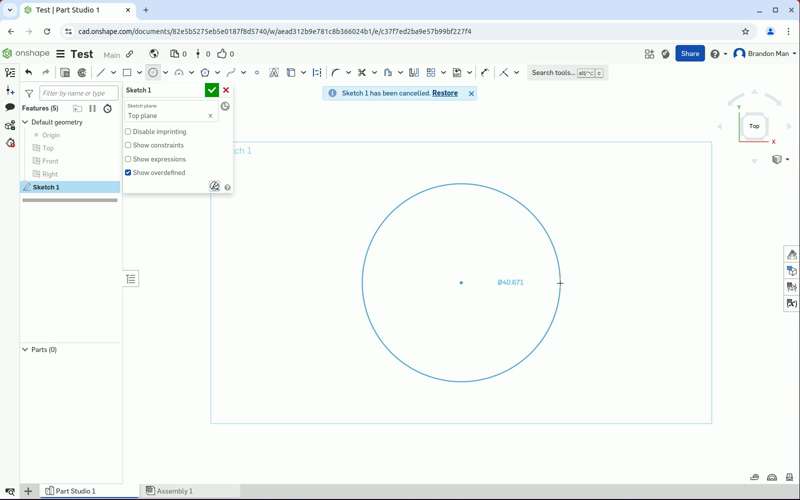
click(560, 282)
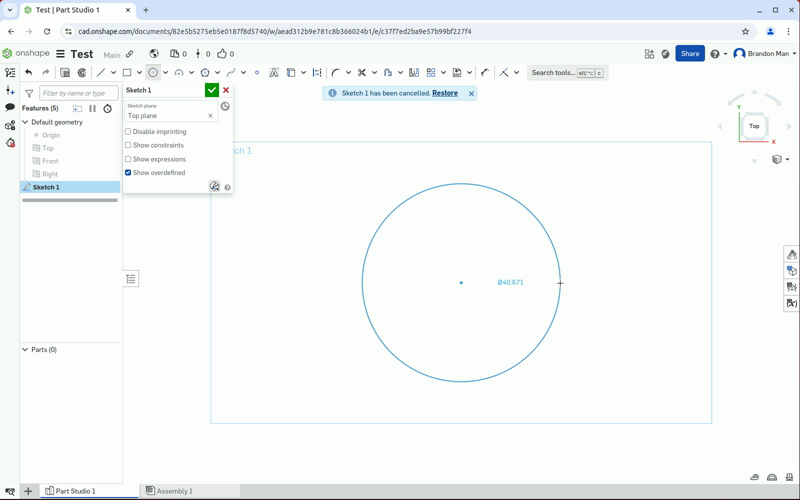
key(esc)
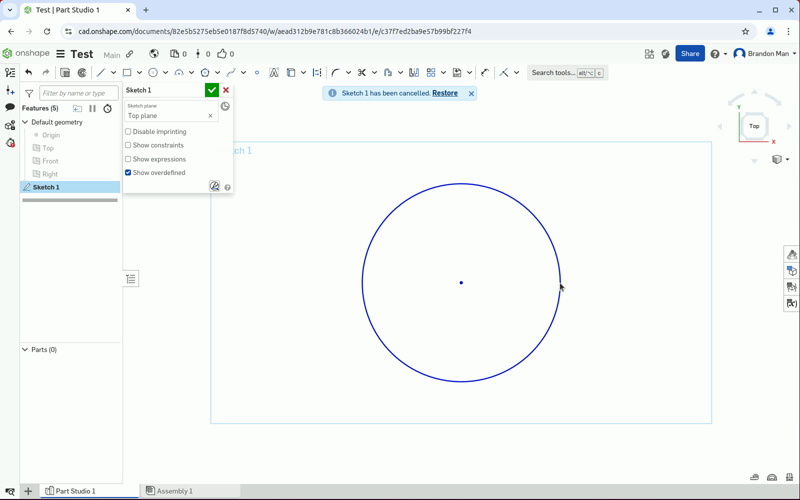
mouse_move(490, 331)
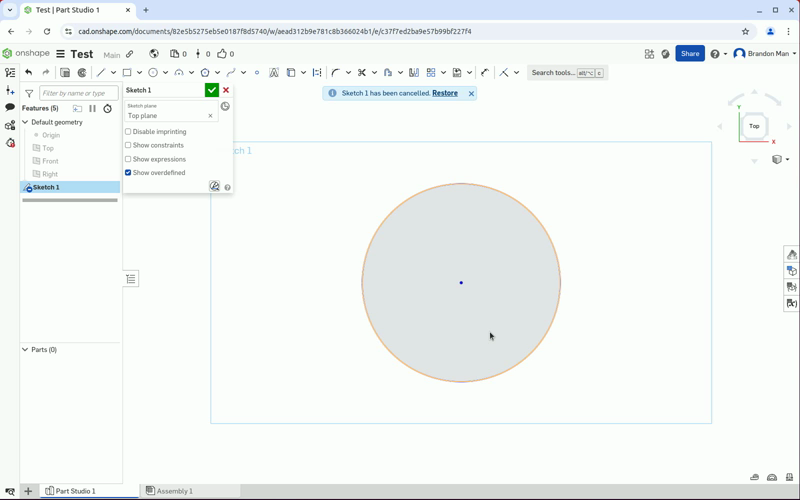
click(490, 331)
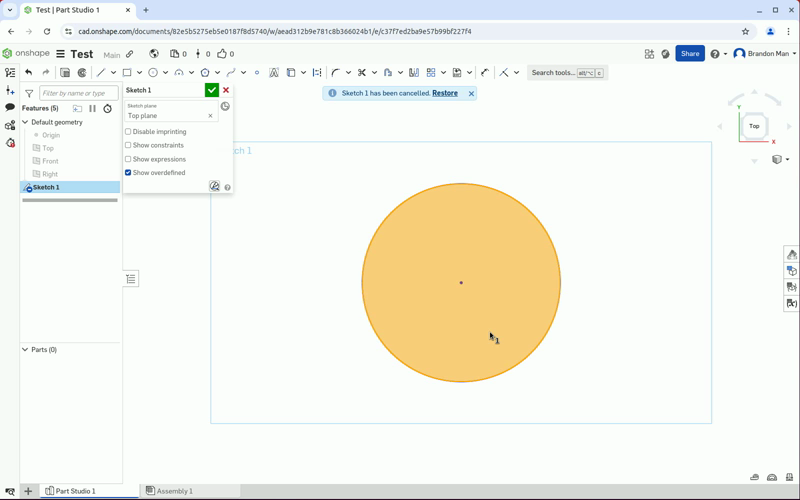
mouse_move(73, 352)
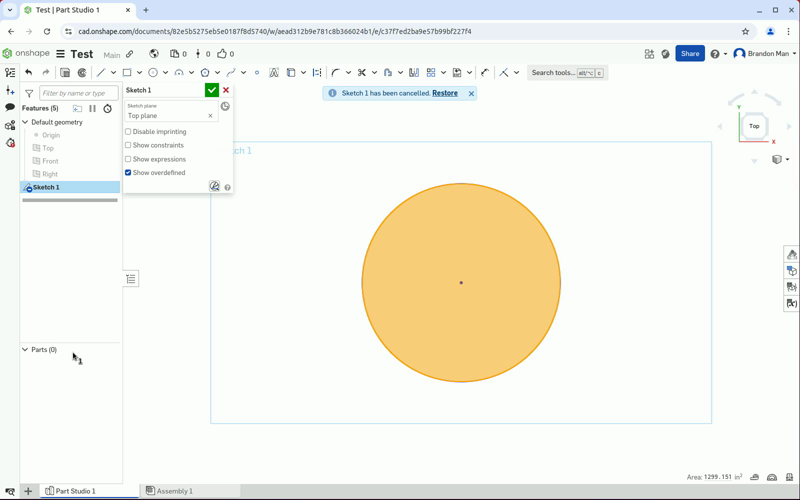
key(shift+y)
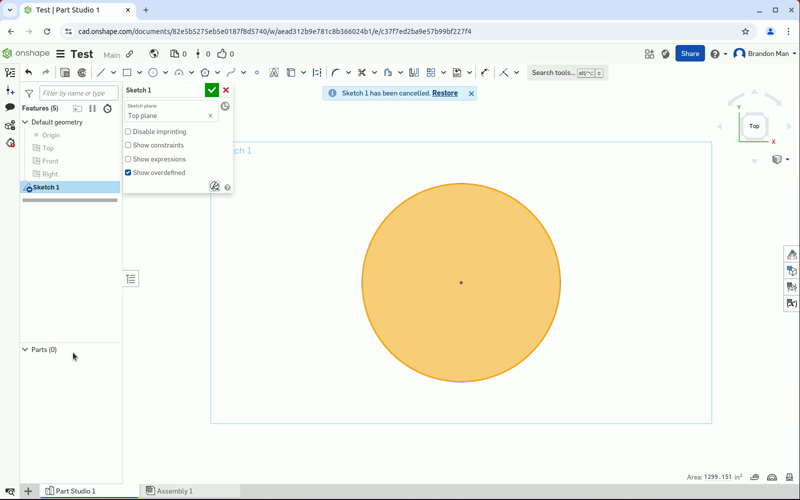
key(shift+e)
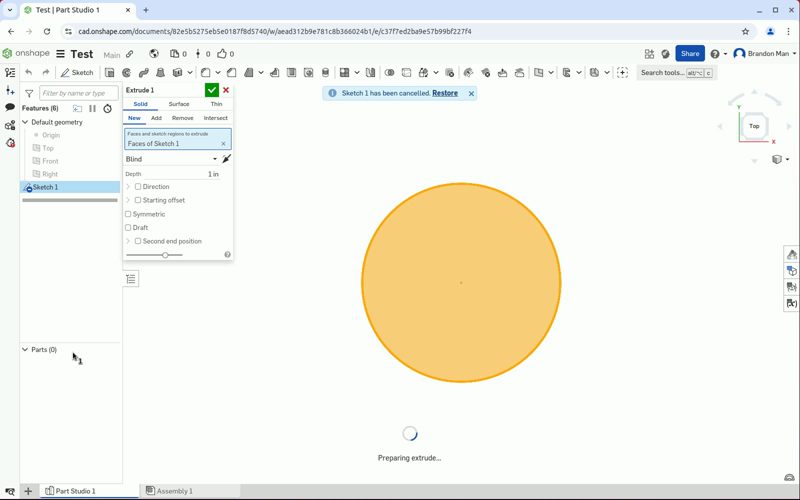
mouse_move(143, 106)
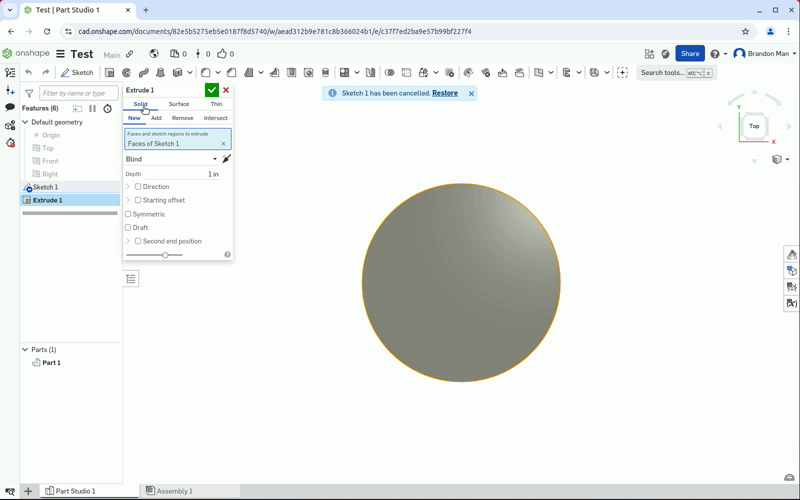
click(143, 106)
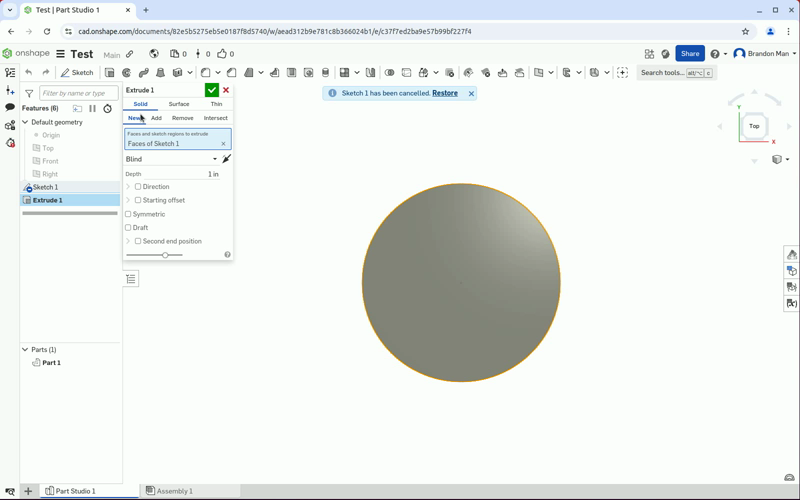
mouse_move(137, 120)
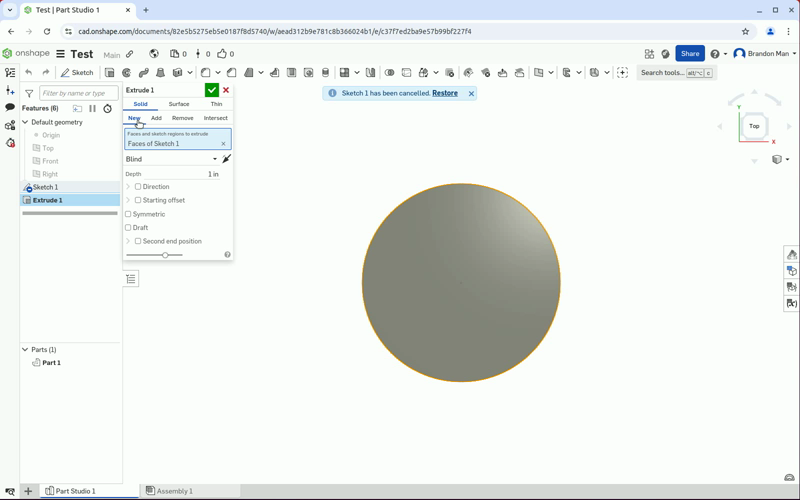
click(137, 120)
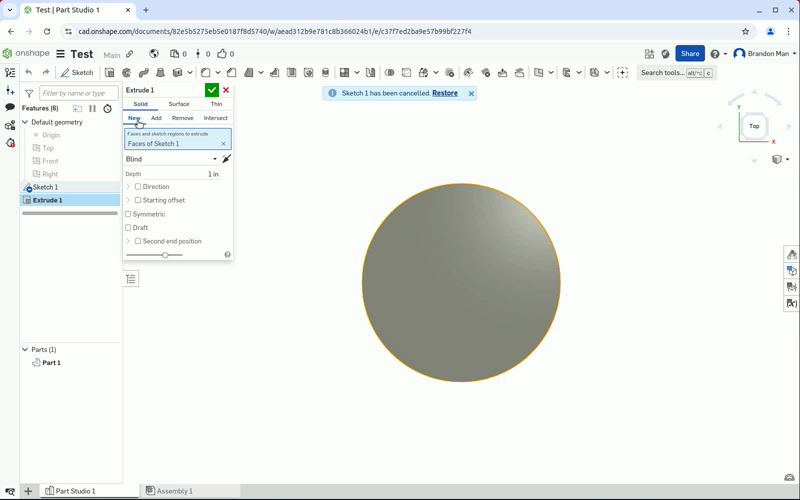
key(tab, 4)
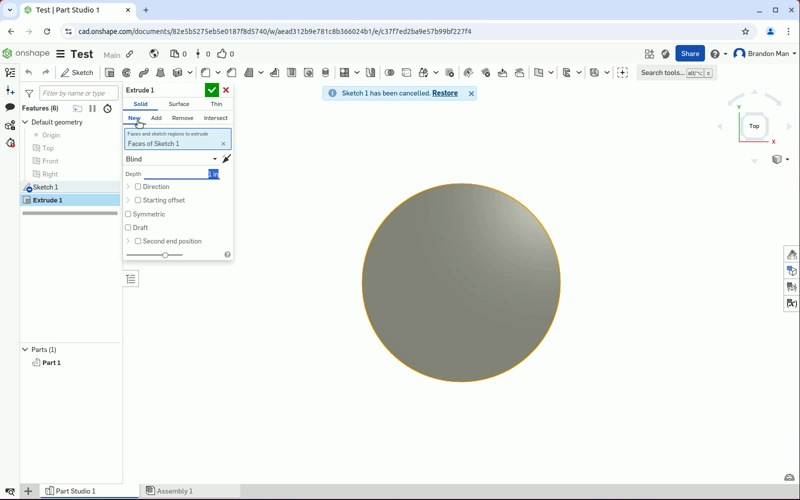
text(23.108)
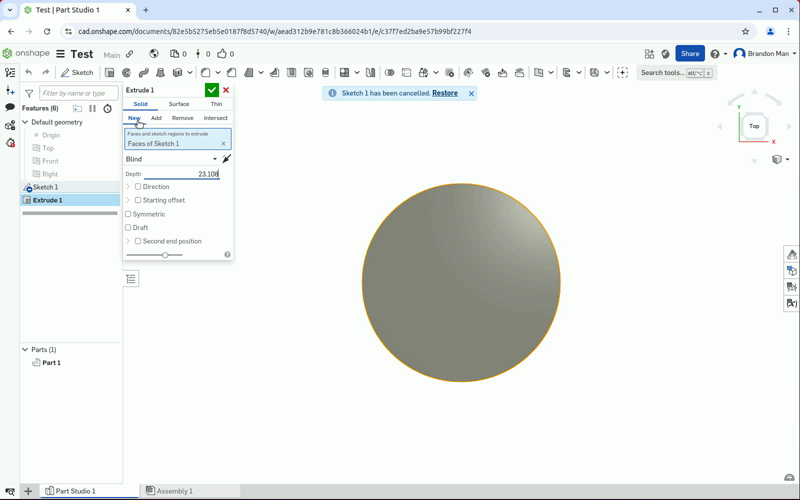
key(enter)
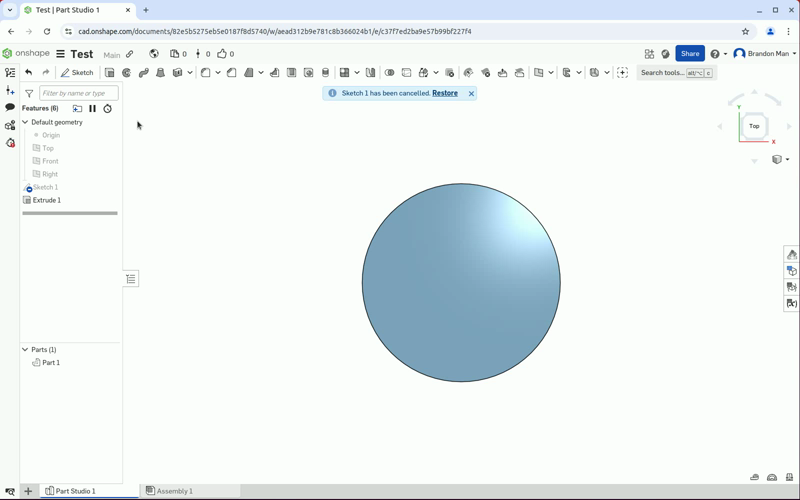
key(shift+h)
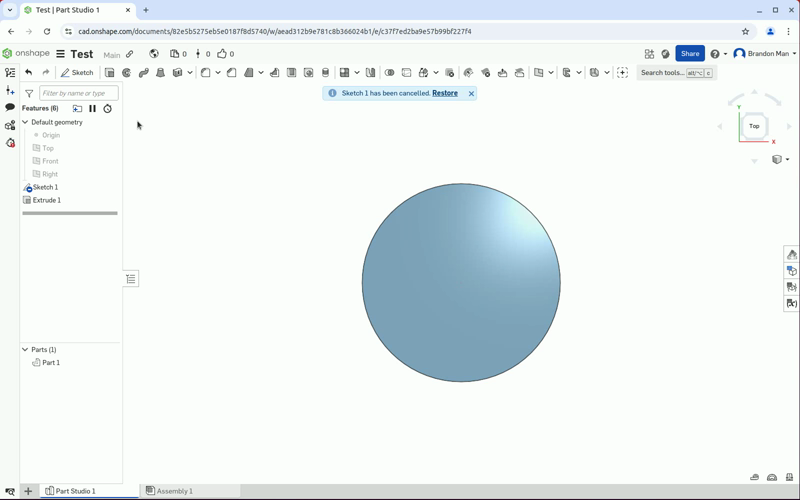
key(shift+h)
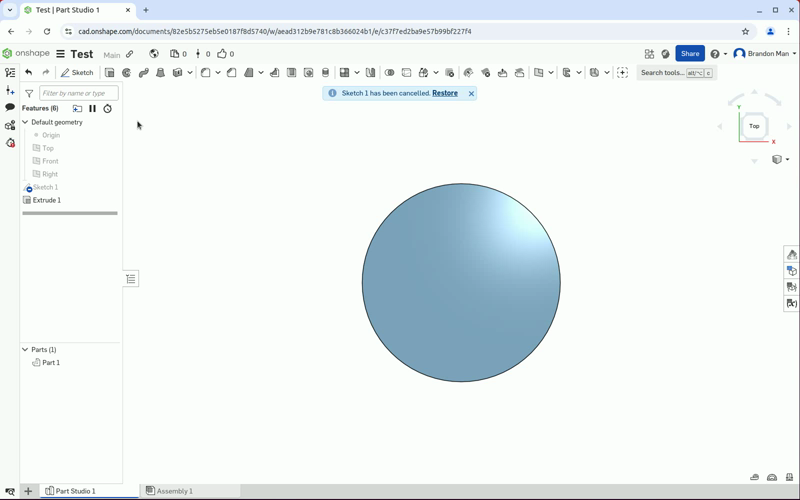
mouse_move(73, 189)
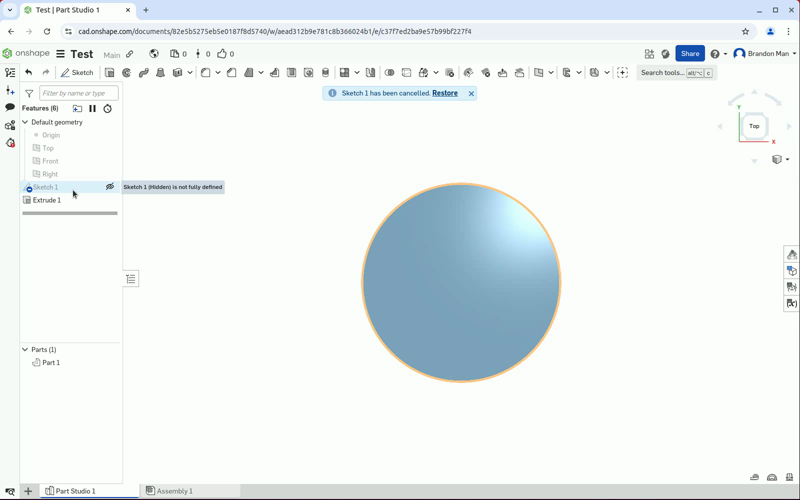
click(73, 189)
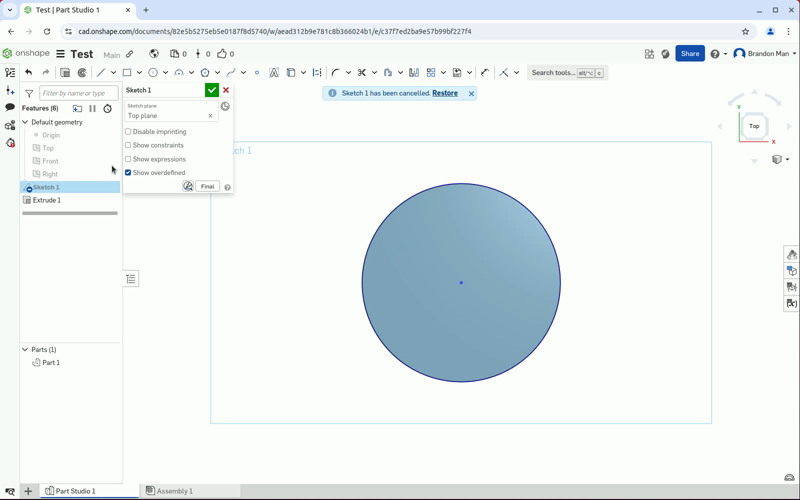
mouse_move(229, 92)
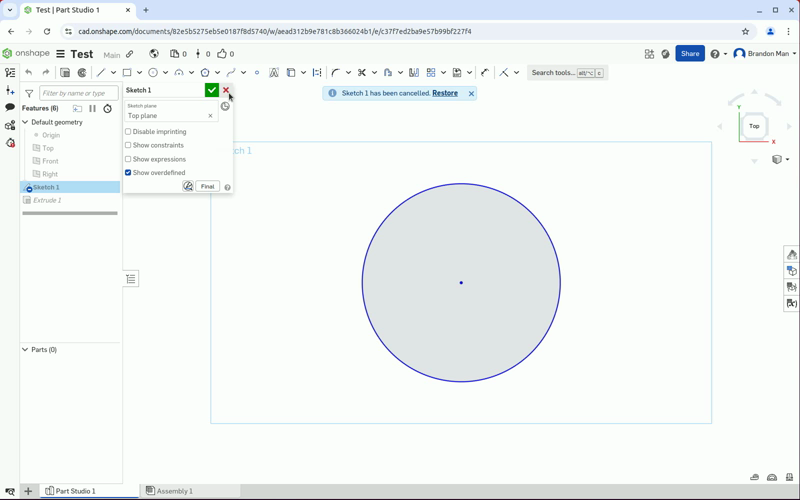
click(229, 92)
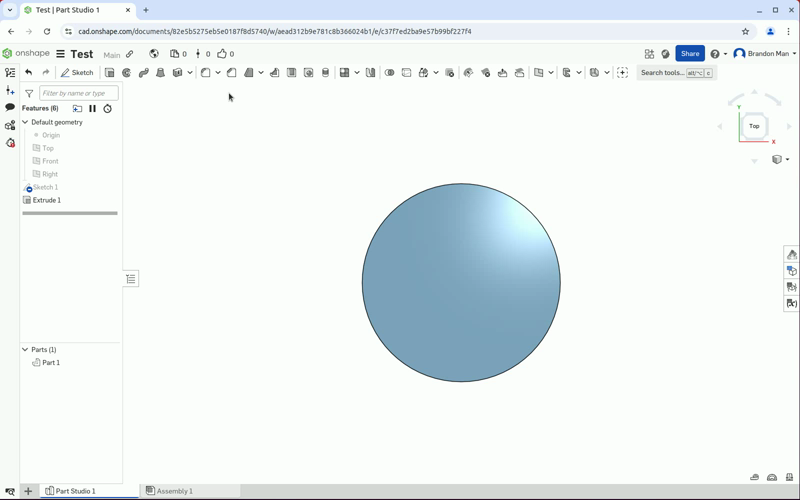
mouse_move(541, 75)
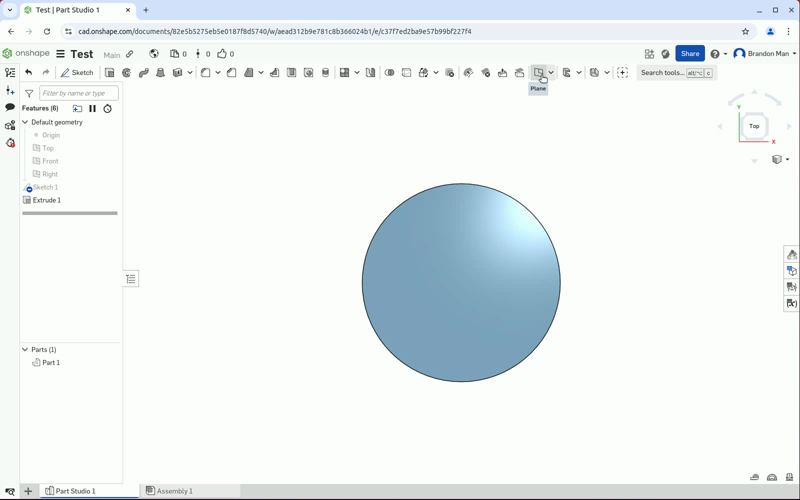
click(541, 75)
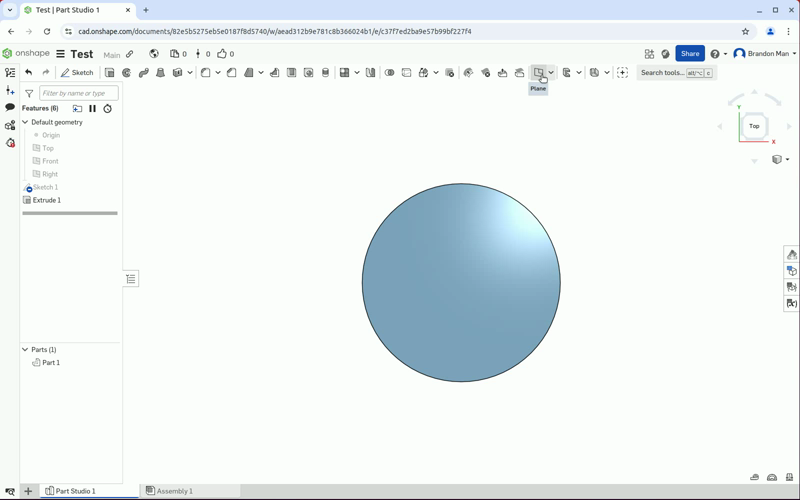
mouse_move(73, 150)
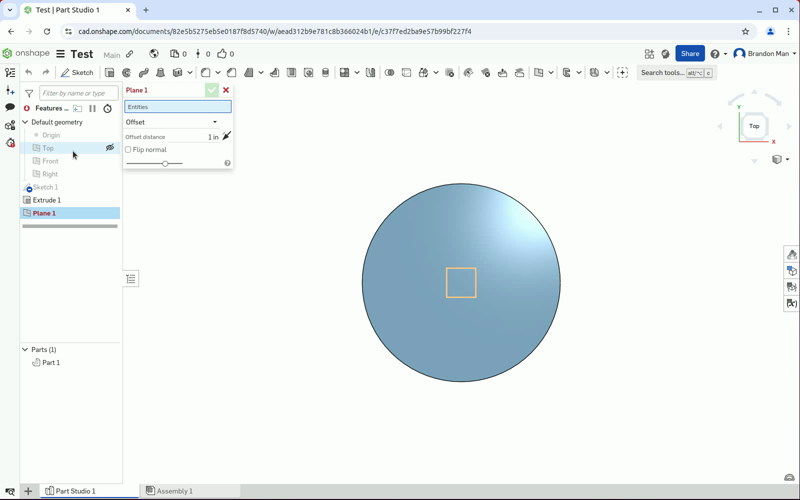
click(73, 150)
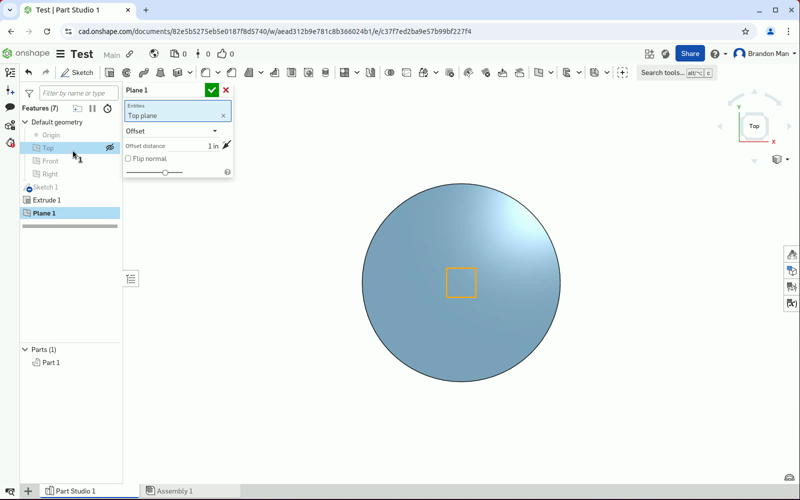
key(tab, 2)
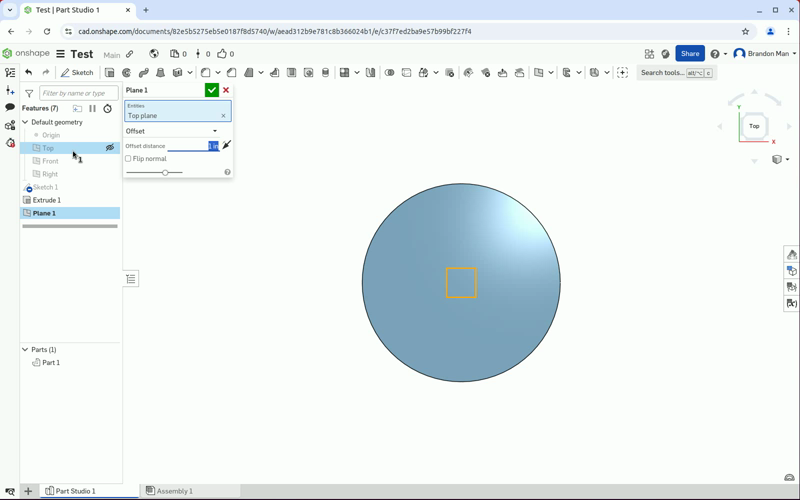
text(23.108)
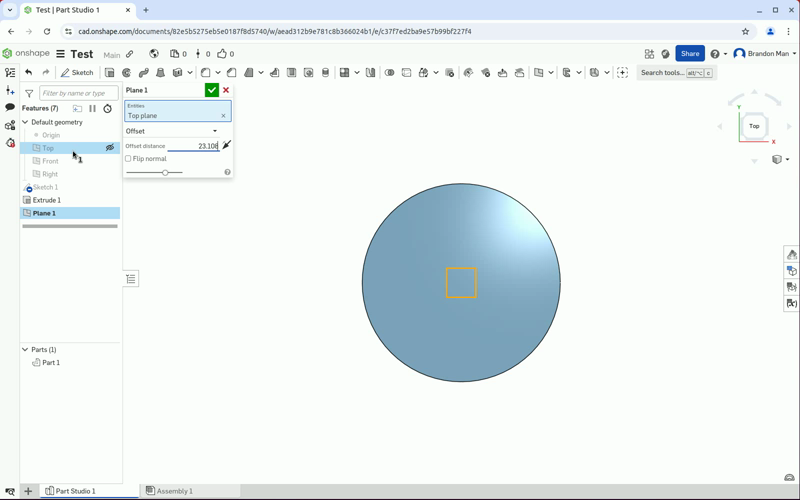
key(enter, 2)
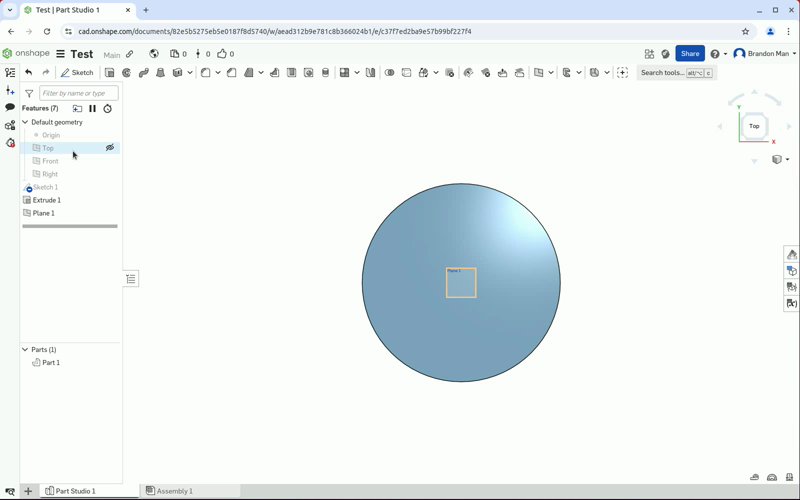
key(shift+s)
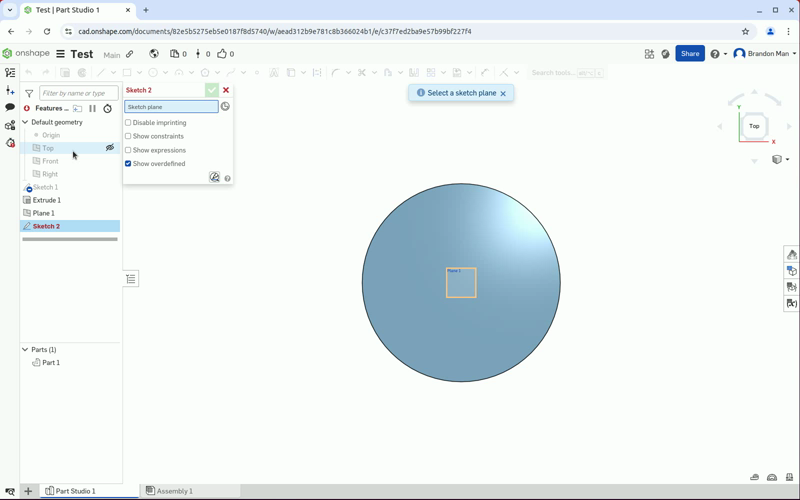
mouse_move(73, 215)
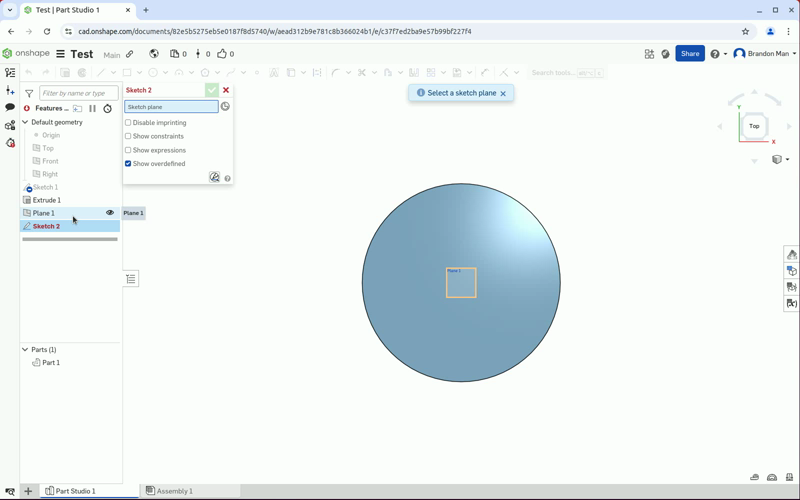
click(73, 215)
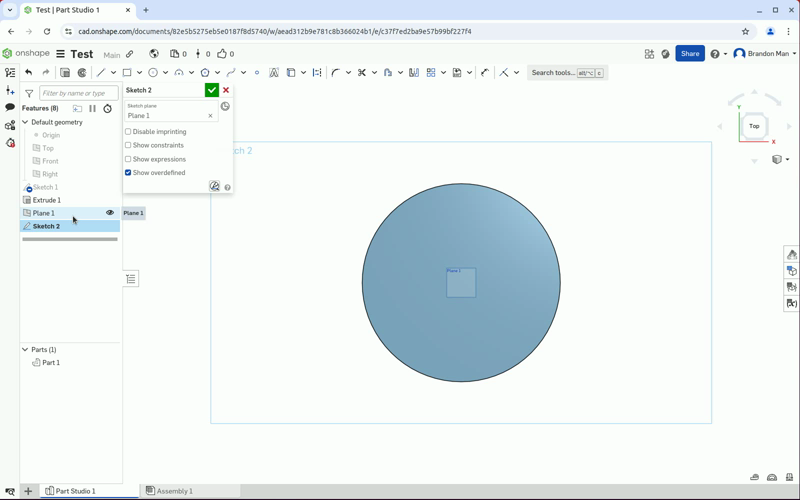
mouse_move(73, 352)
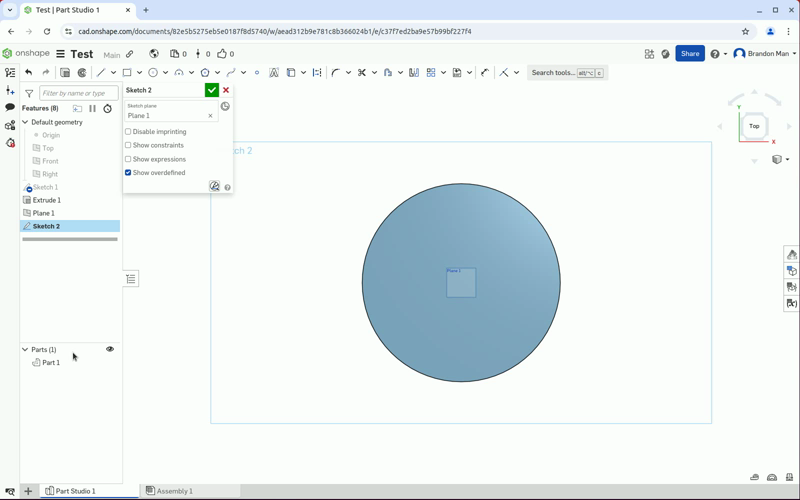
key(y)
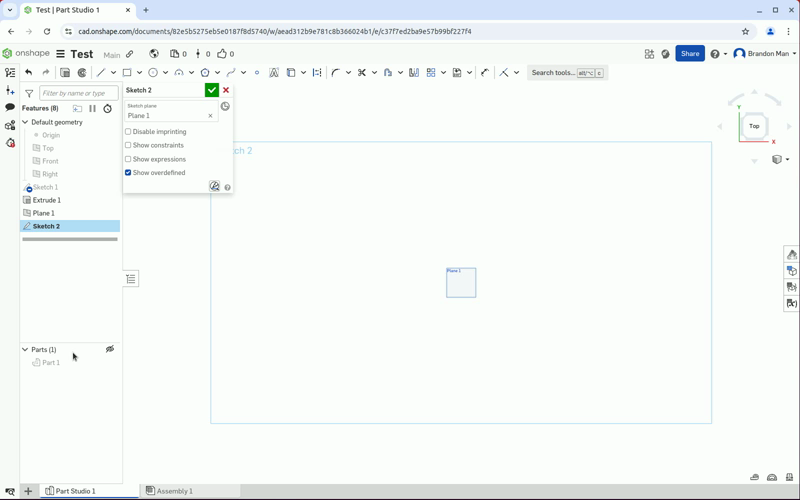
key(c)
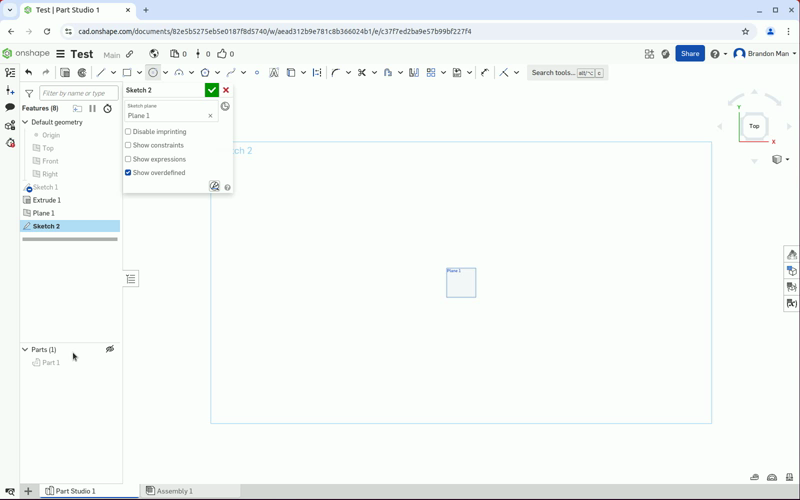
key_down(shift)
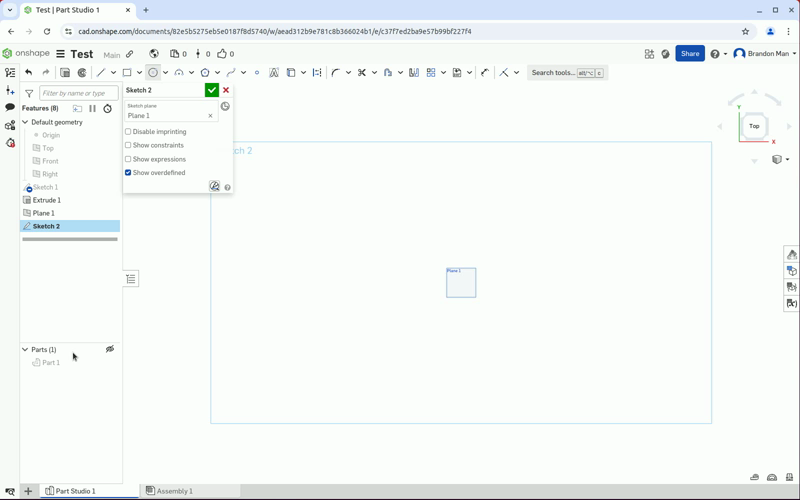
mouse_move(461, 282)
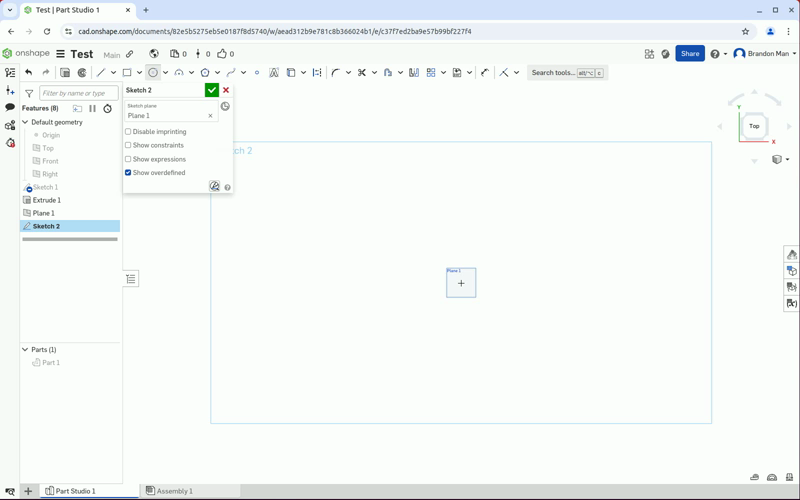
click(461, 282)
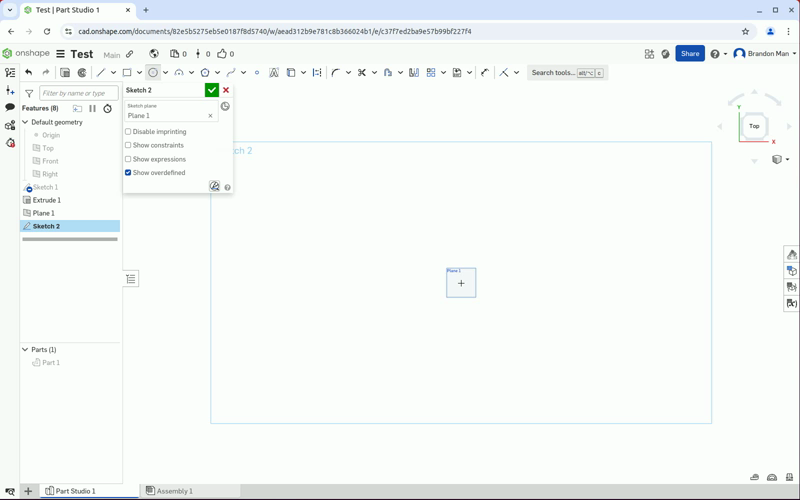
key_up(shift)
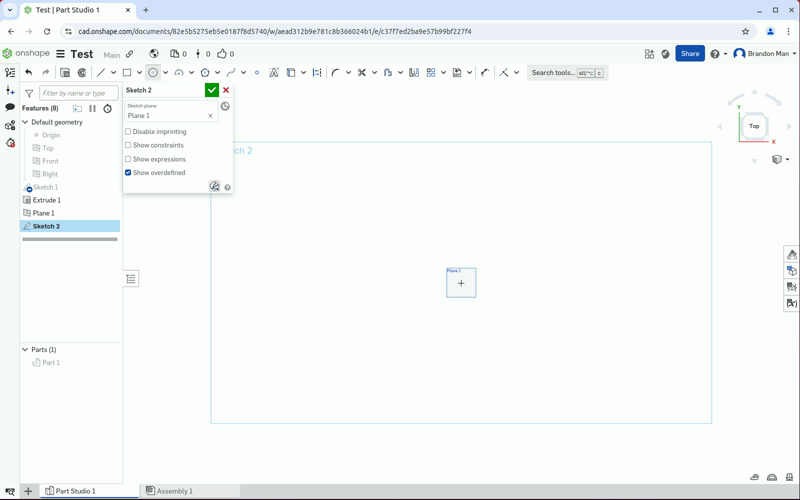
mouse_move(494, 282)
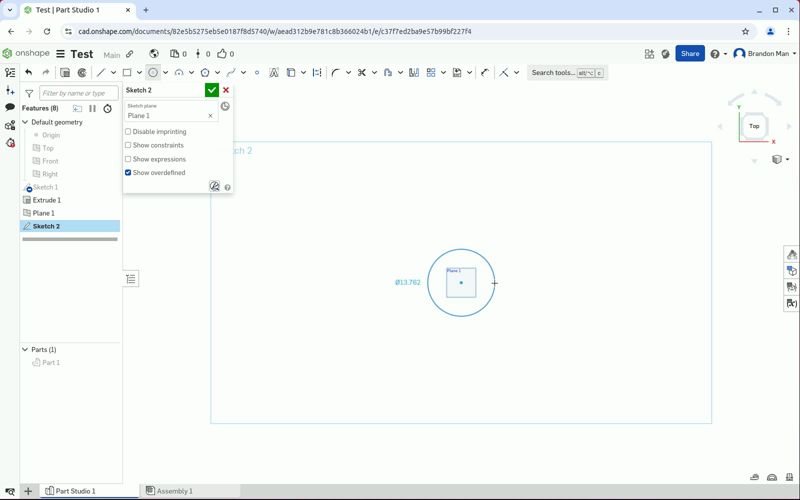
click(494, 282)
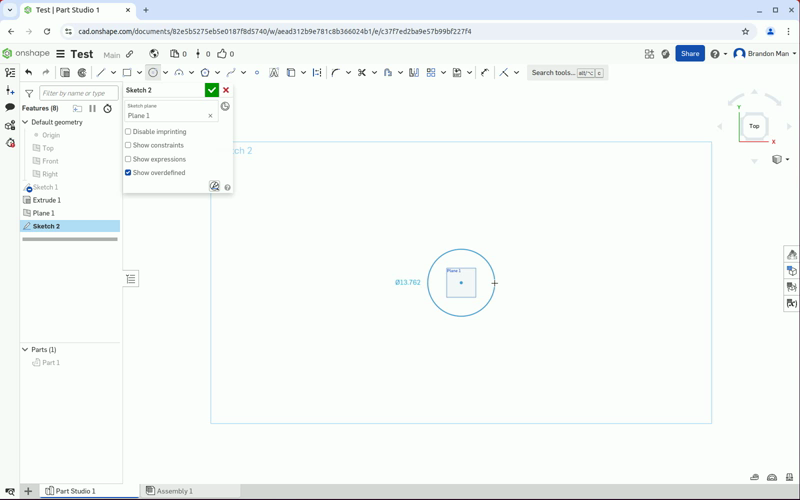
key(esc)
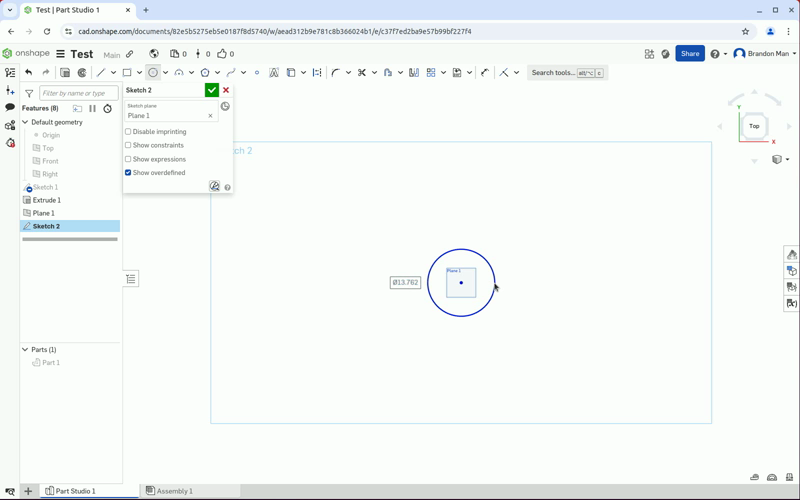
mouse_move(484, 277)
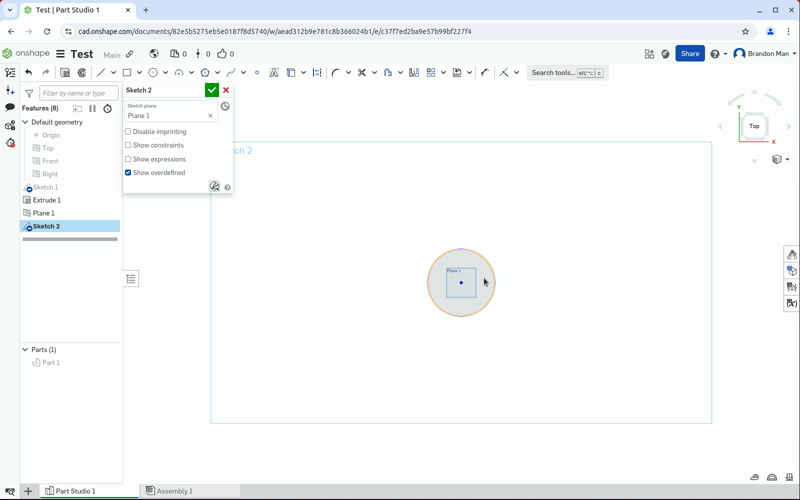
click(484, 277)
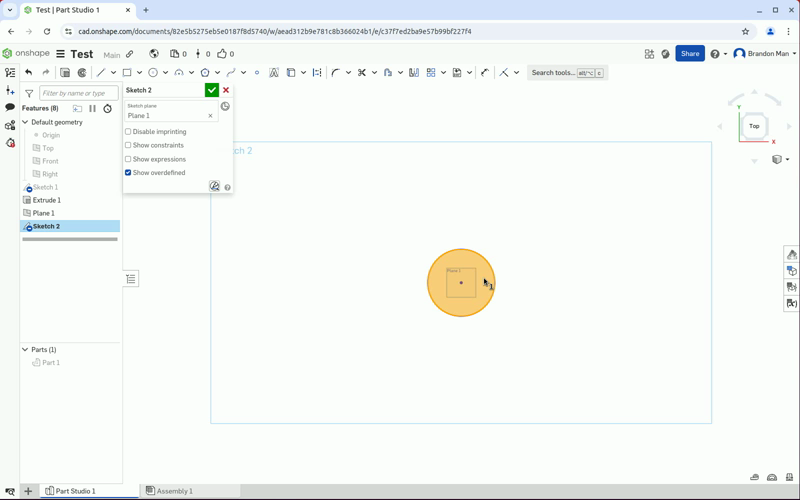
mouse_move(73, 352)
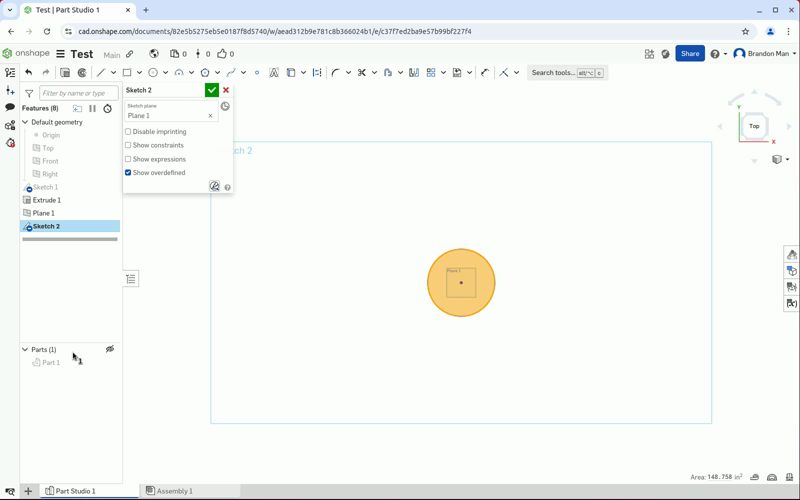
key(shift+y)
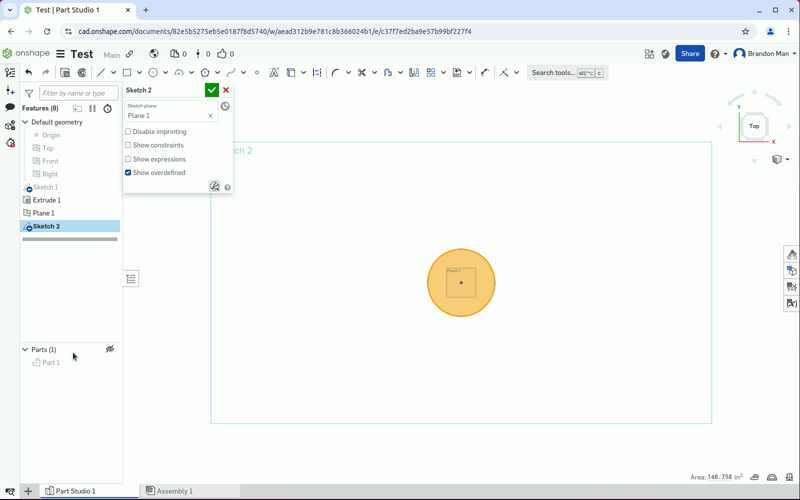
key(shift+e)
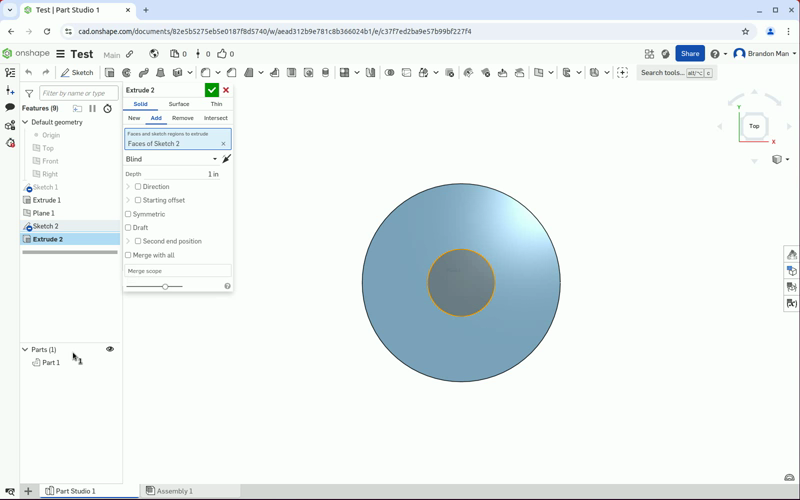
mouse_move(143, 106)
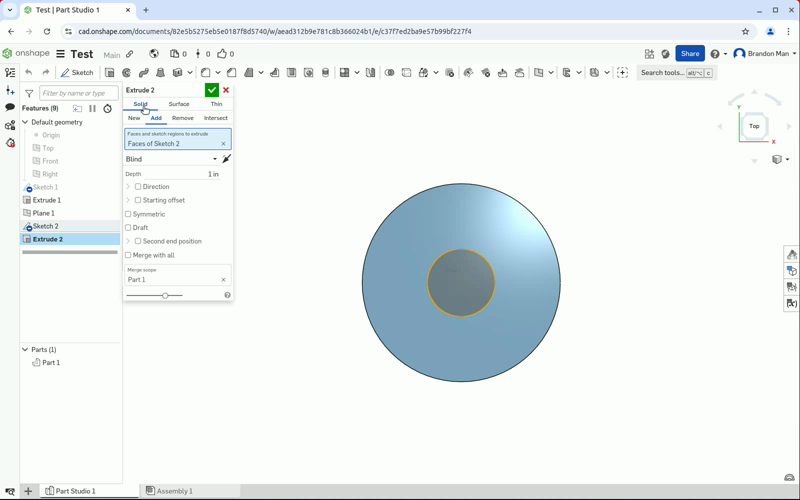
click(143, 106)
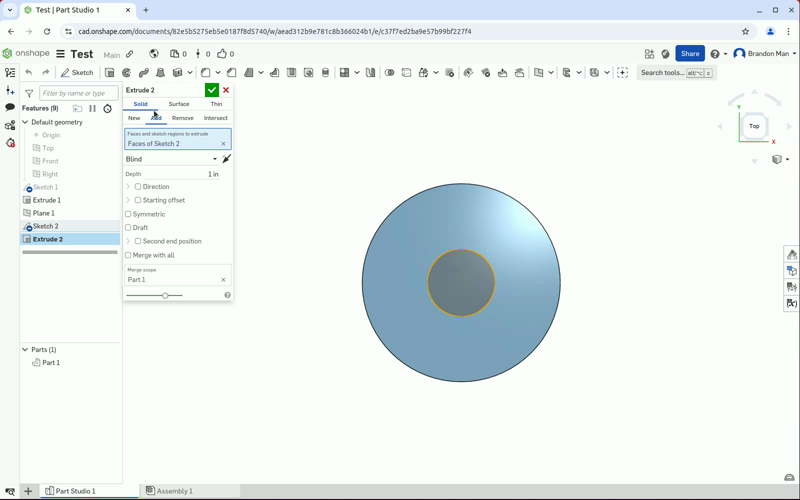
mouse_move(186, 120)
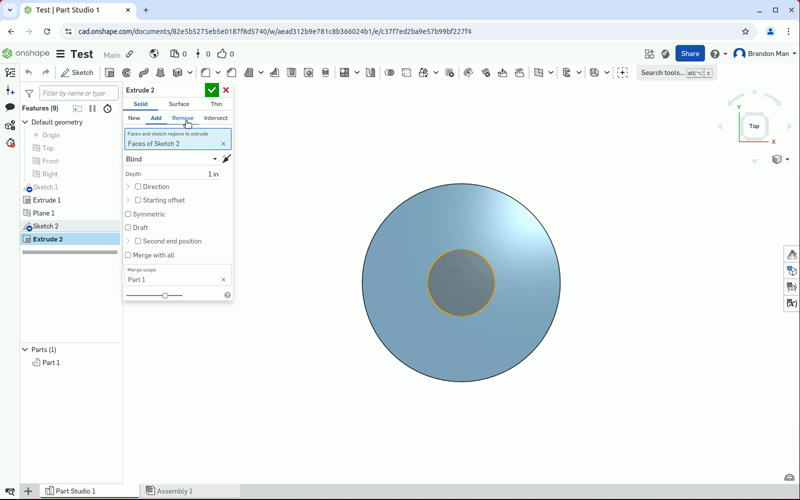
click(186, 120)
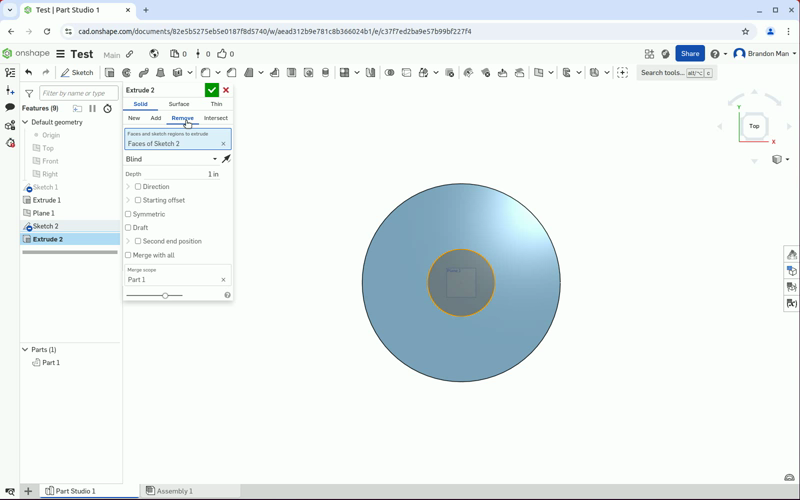
key(tab, 4)
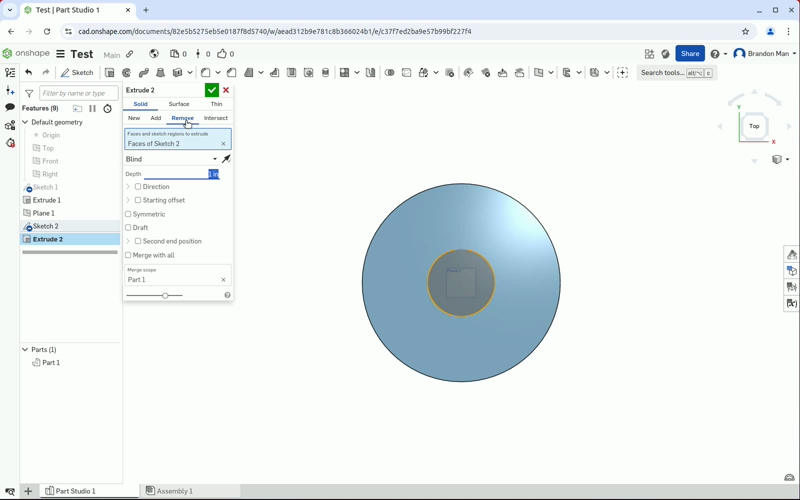
text(19.257)
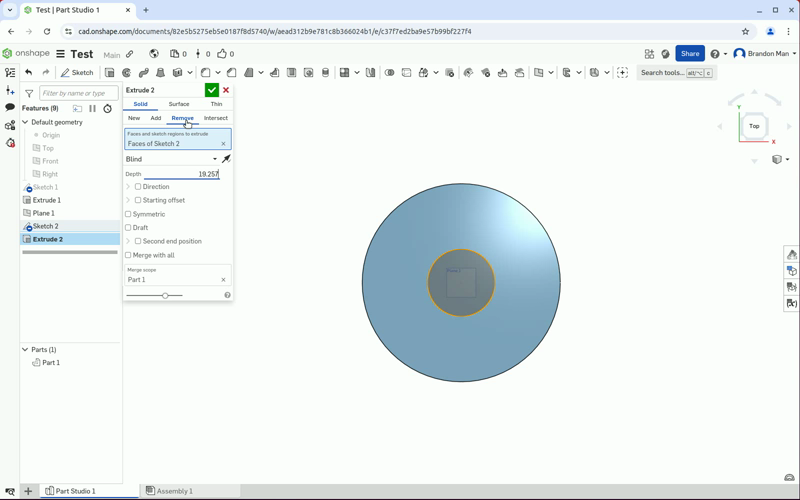
key(tab, 6)
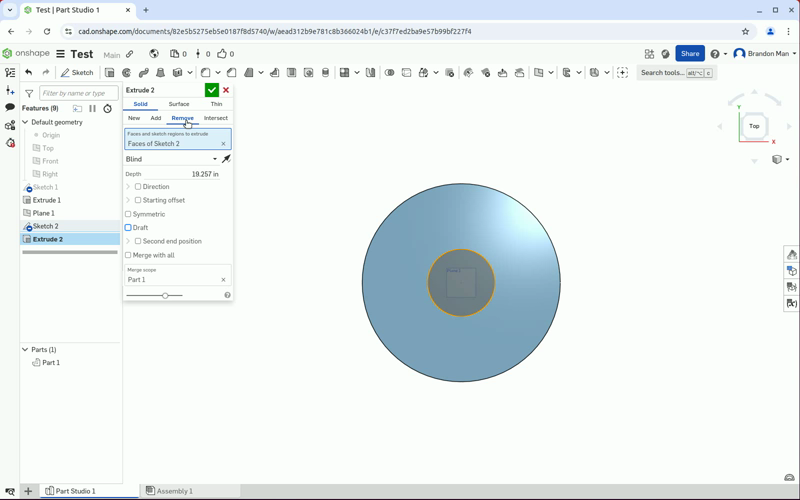
key(space)
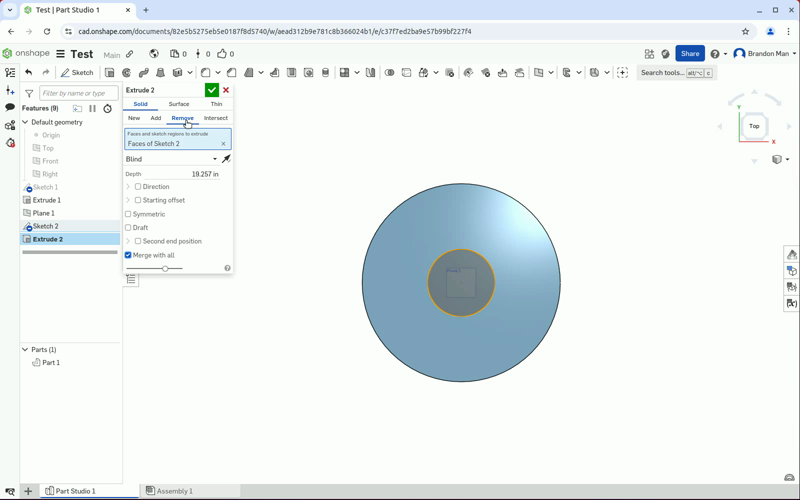
key(enter)
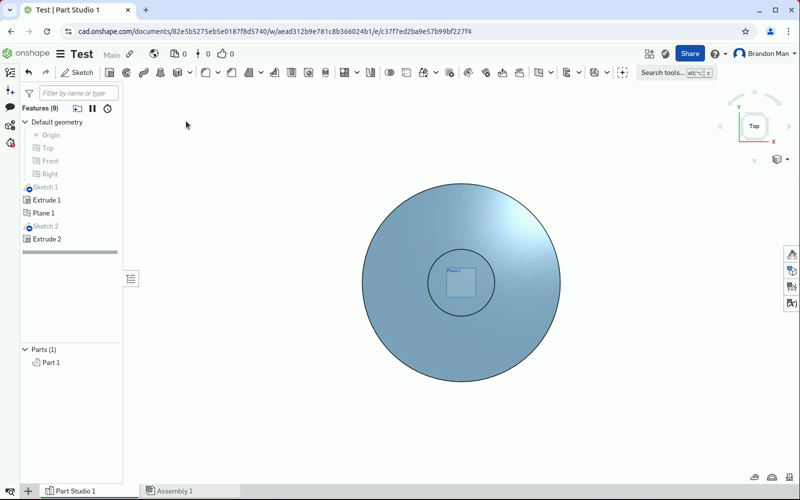
key(shift+h)
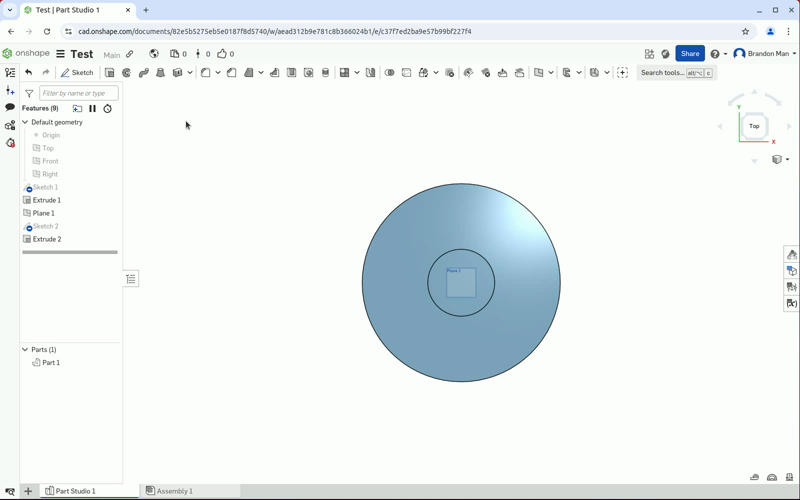
key(shift+h)
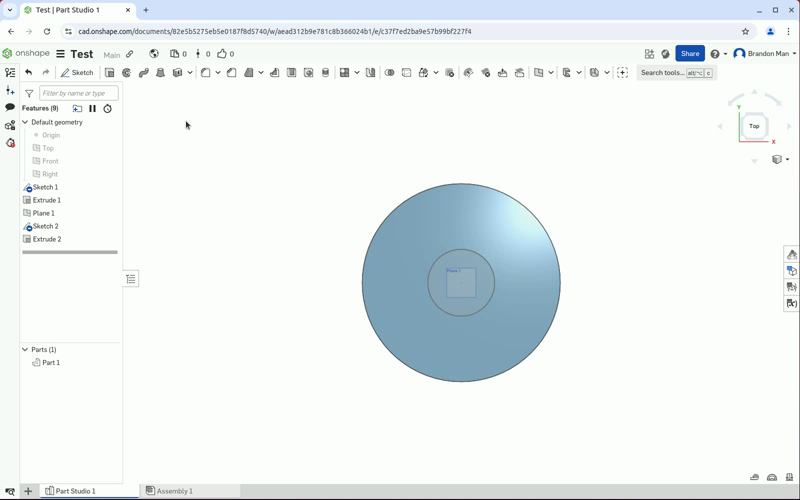
key(shift+7)
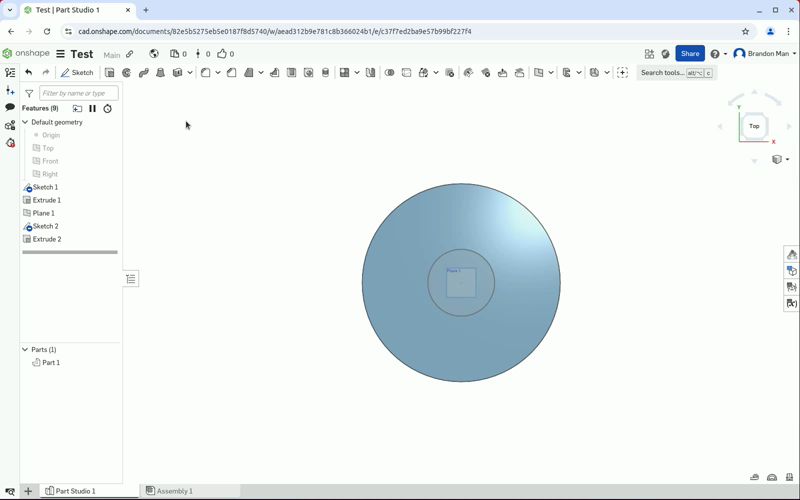
key(up, 3)
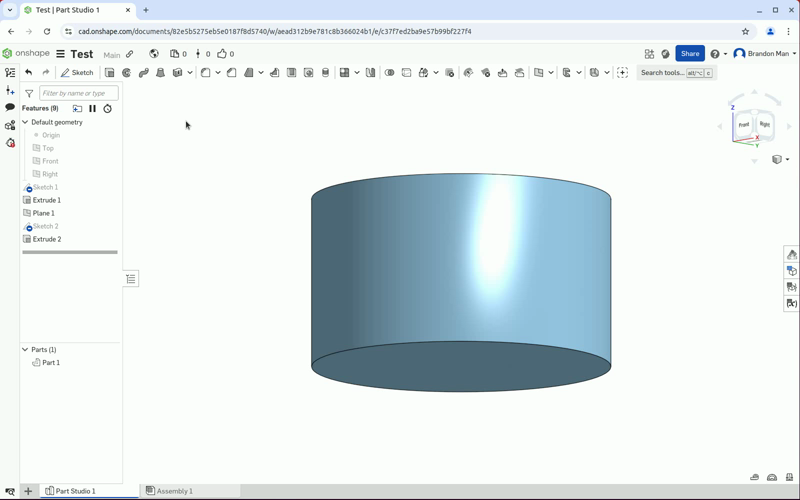
key(left, 3)
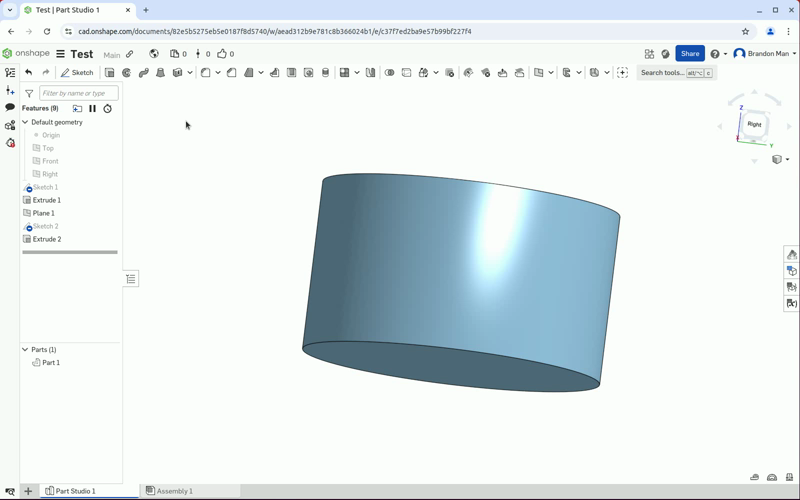
key(right, 3)
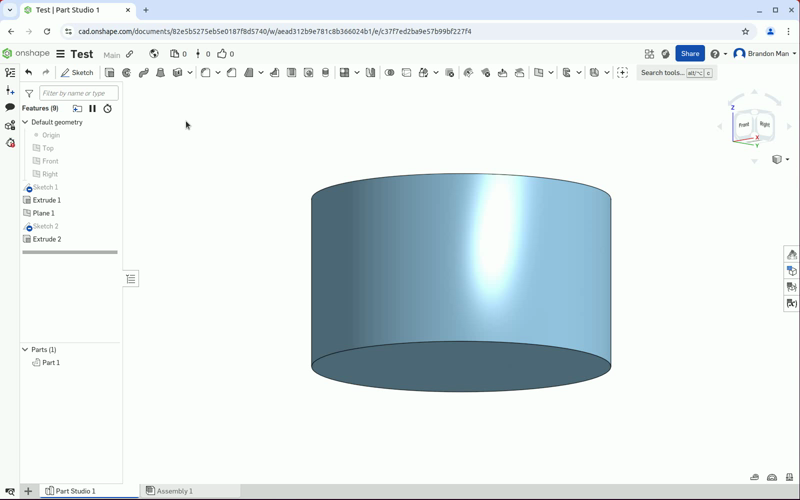
key(down, 3)
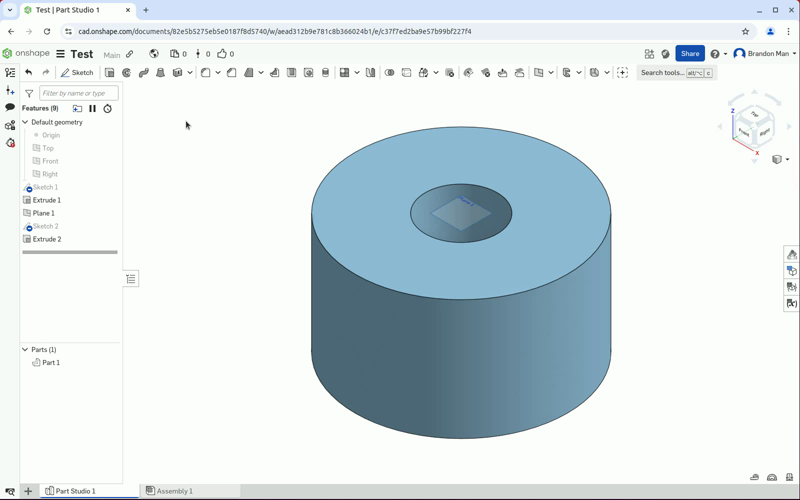
mouse_move(73, 189)
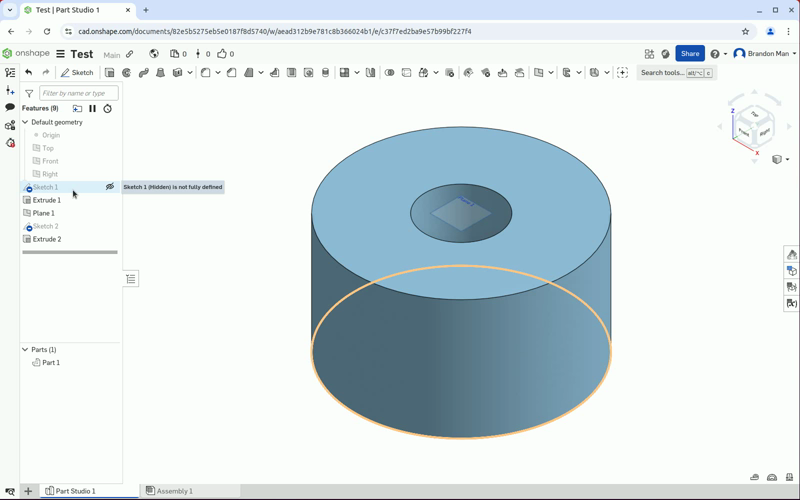
click(73, 189)